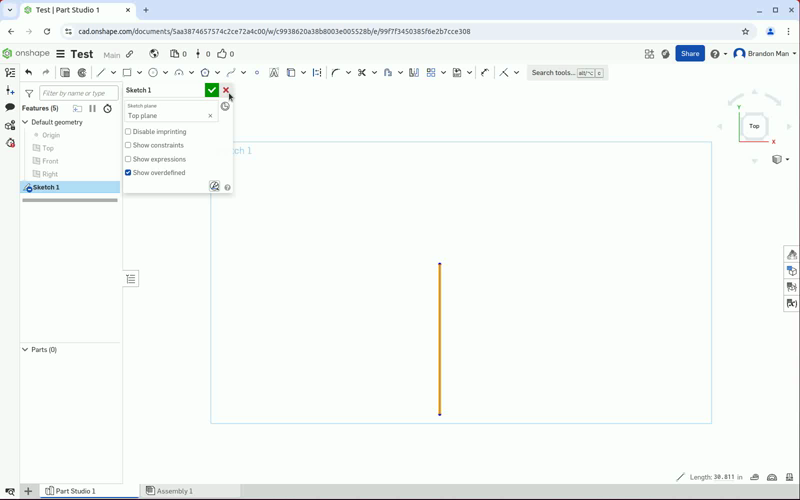
key(shift+h)
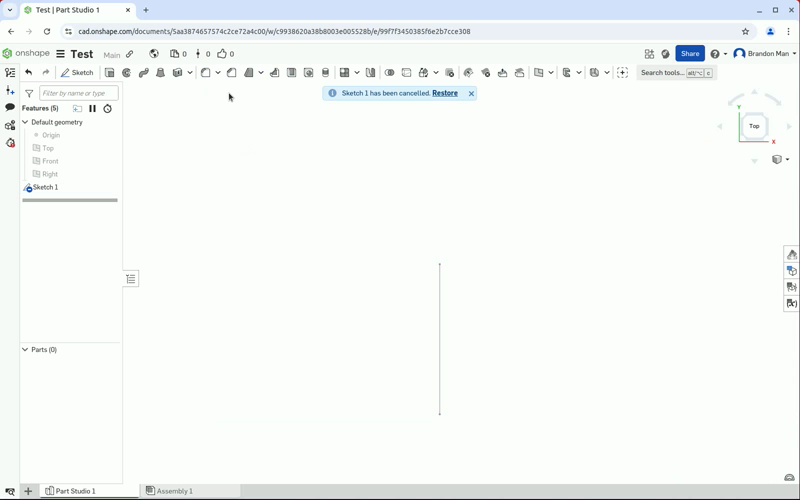
key(shift+s)
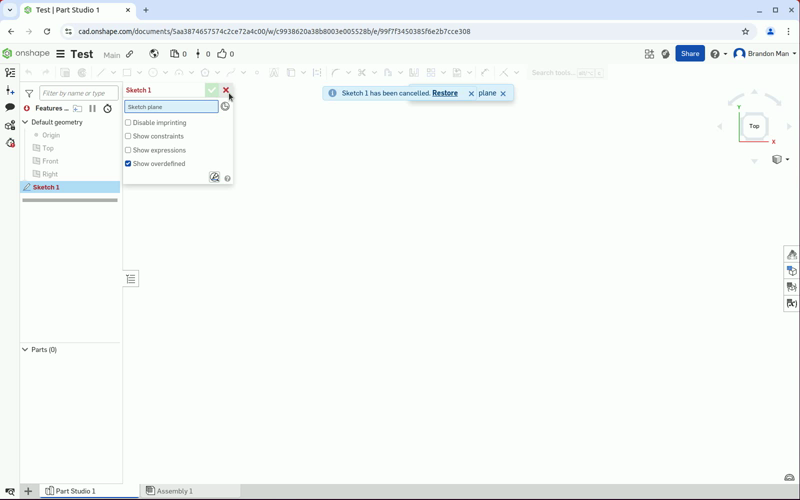
mouse_move(73, 150)
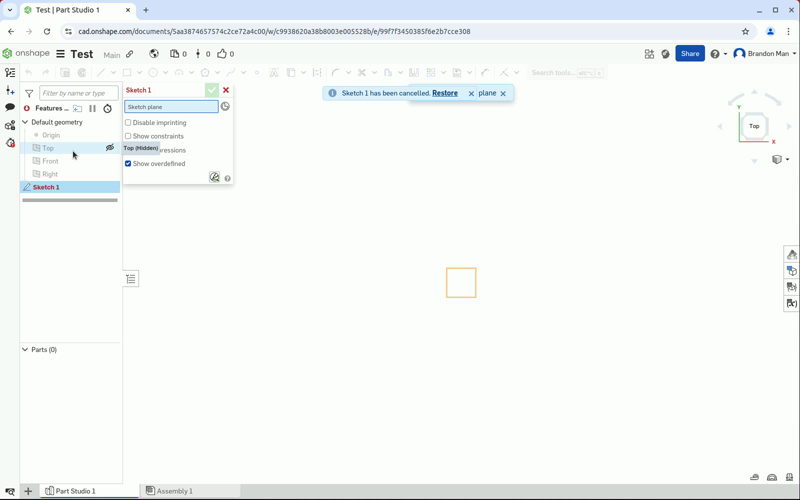
click(73, 150)
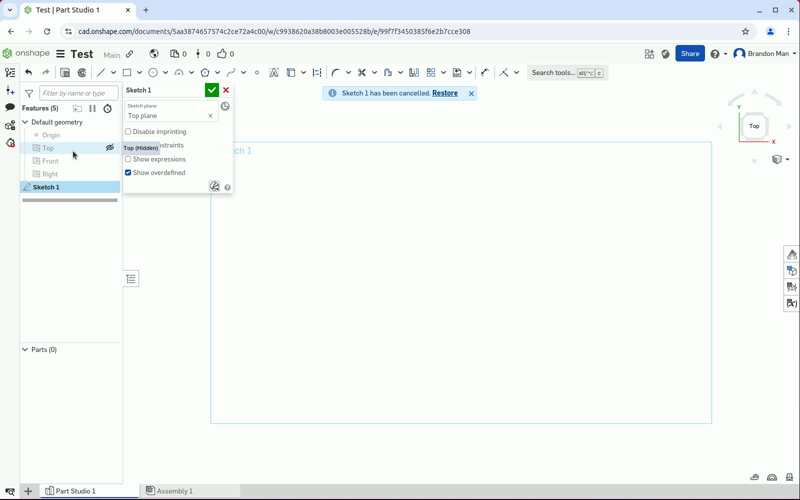
mouse_move(73, 352)
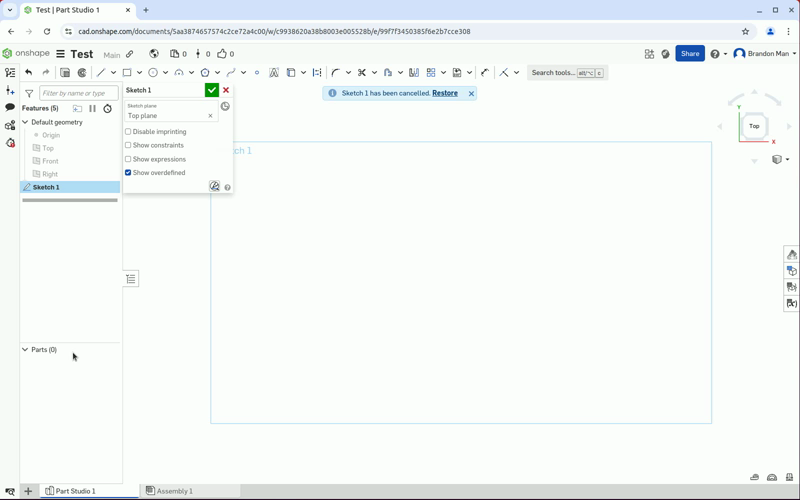
key(y)
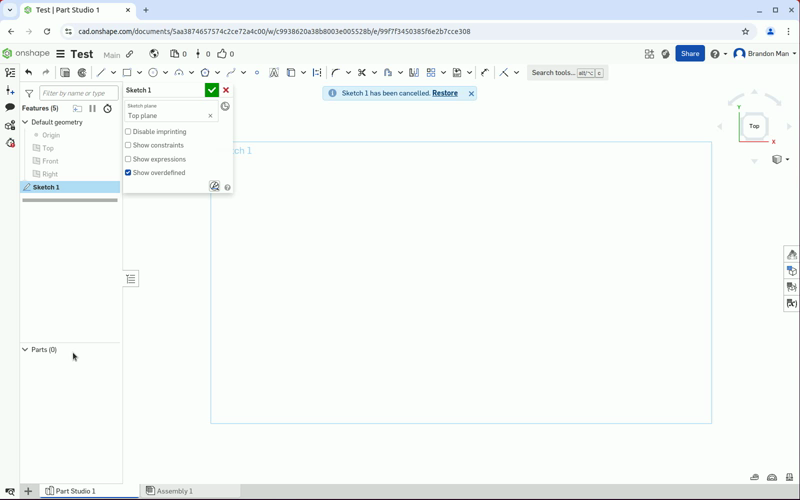
key(c)
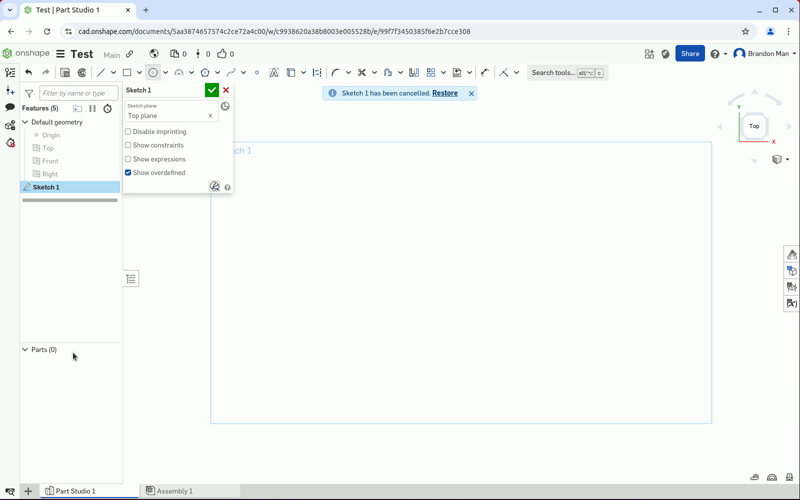
key_down(shift)
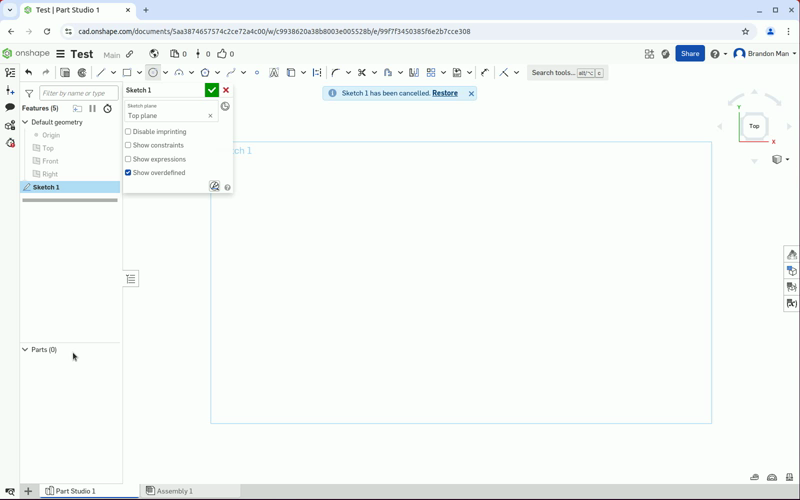
mouse_move(461, 282)
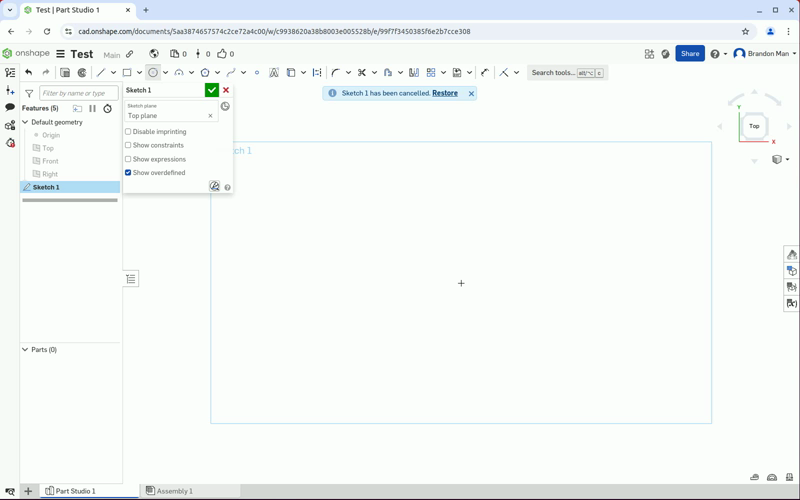
click(461, 282)
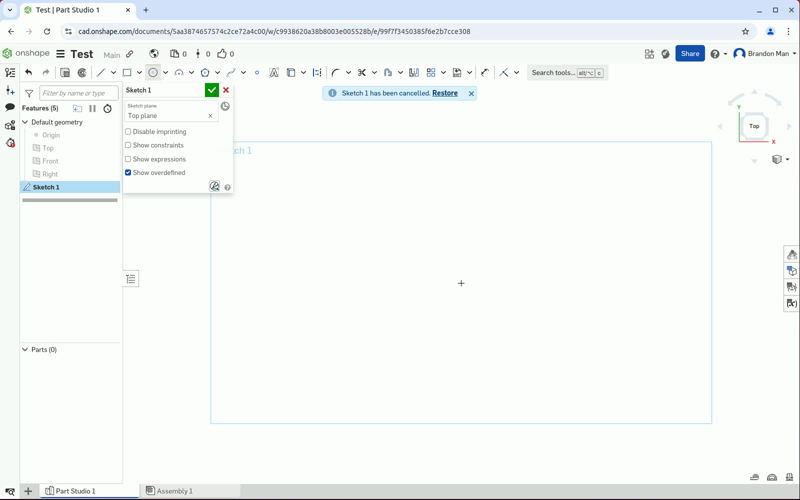
key_up(shift)
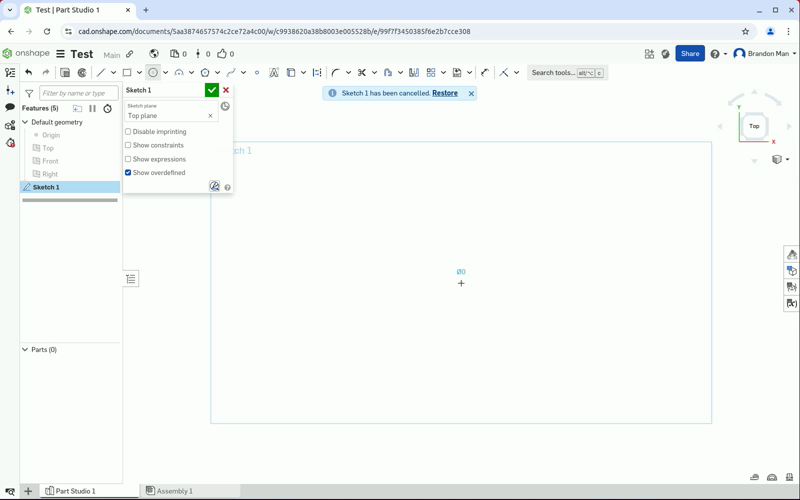
mouse_move(574, 282)
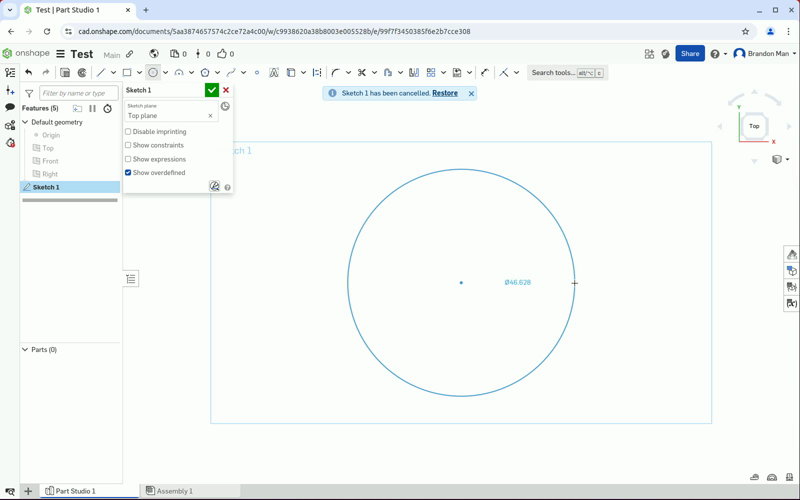
click(574, 282)
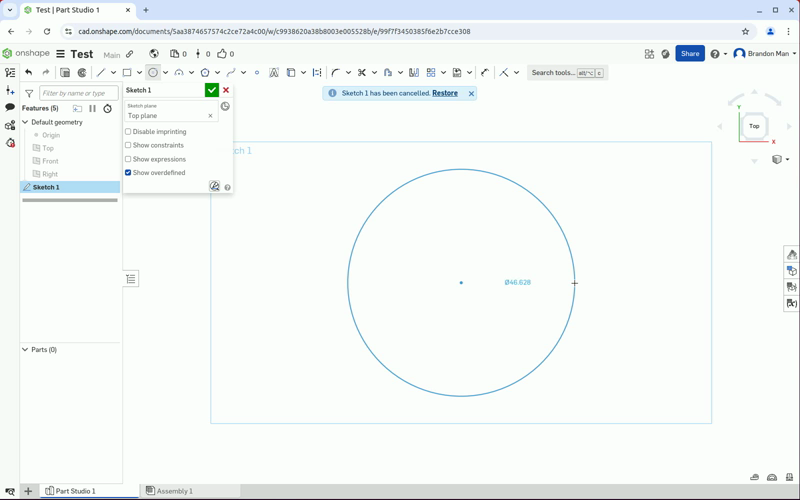
key(esc)
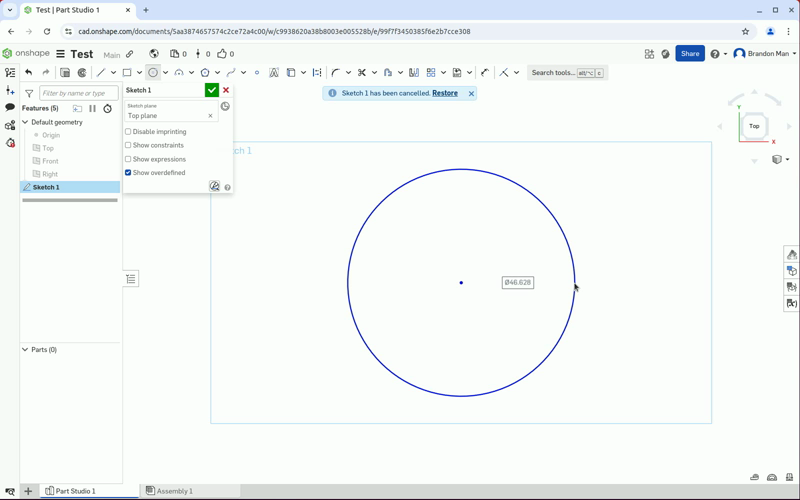
mouse_move(478, 228)
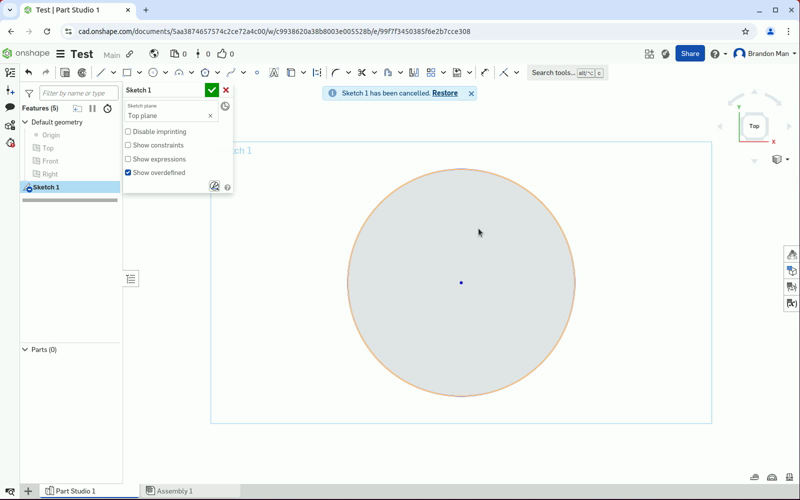
click(478, 228)
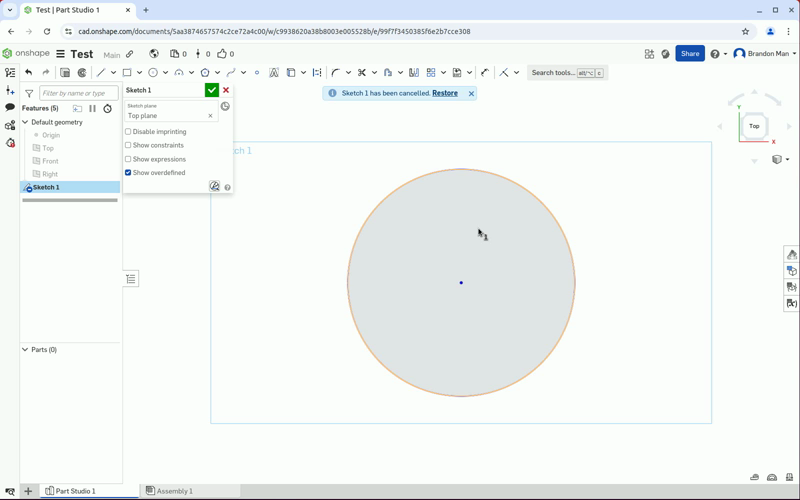
mouse_move(73, 352)
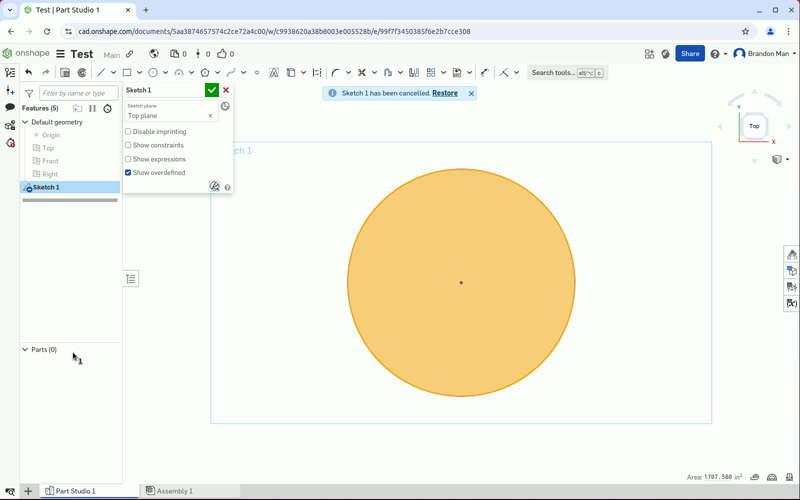
key(shift+y)
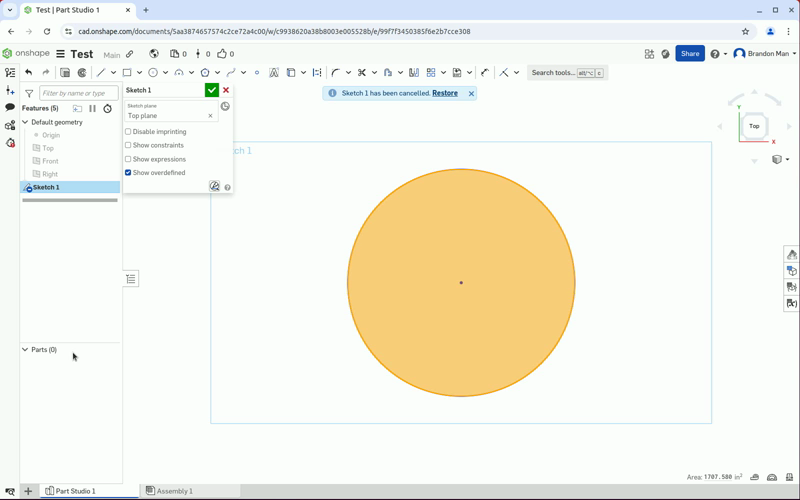
key(shift+e)
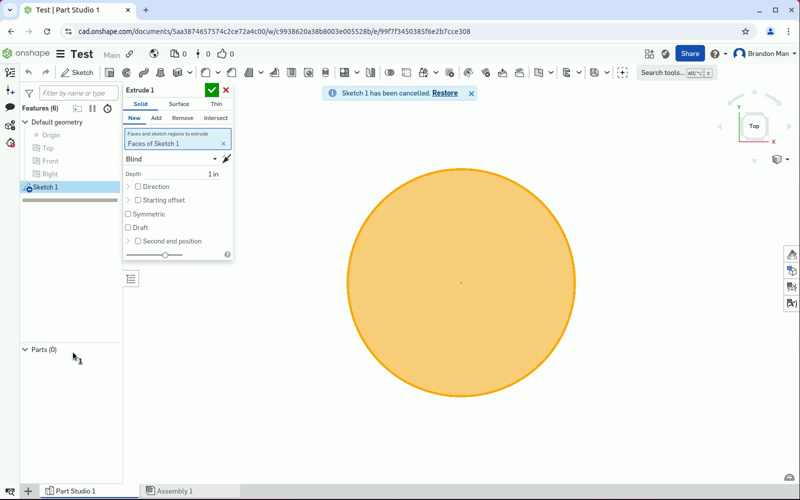
mouse_move(143, 106)
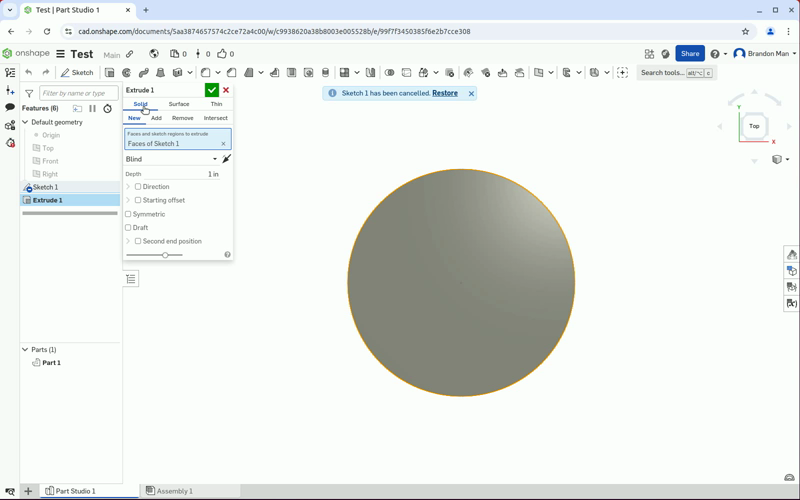
click(143, 106)
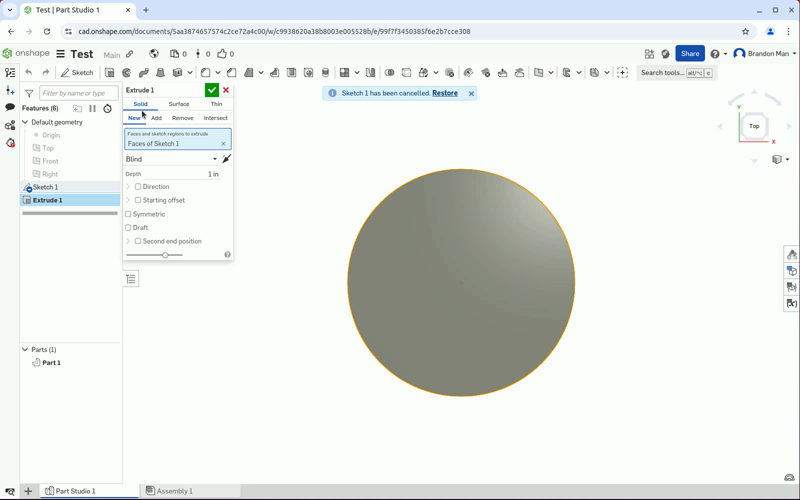
mouse_move(137, 120)
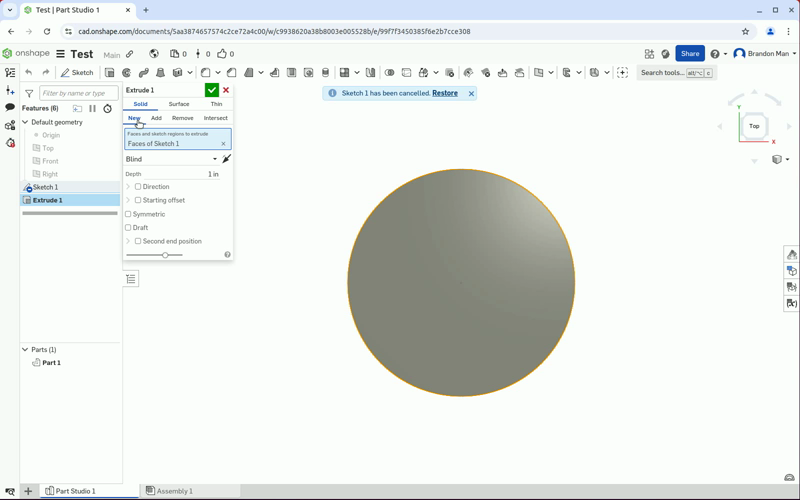
click(137, 120)
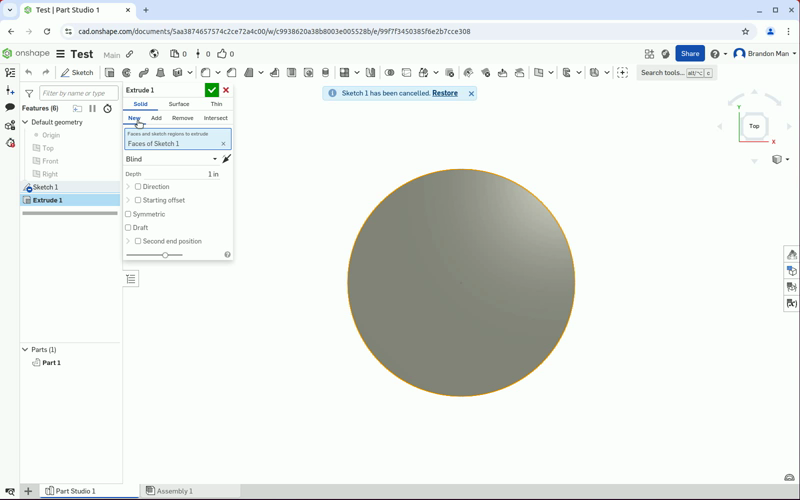
key(tab, 4)
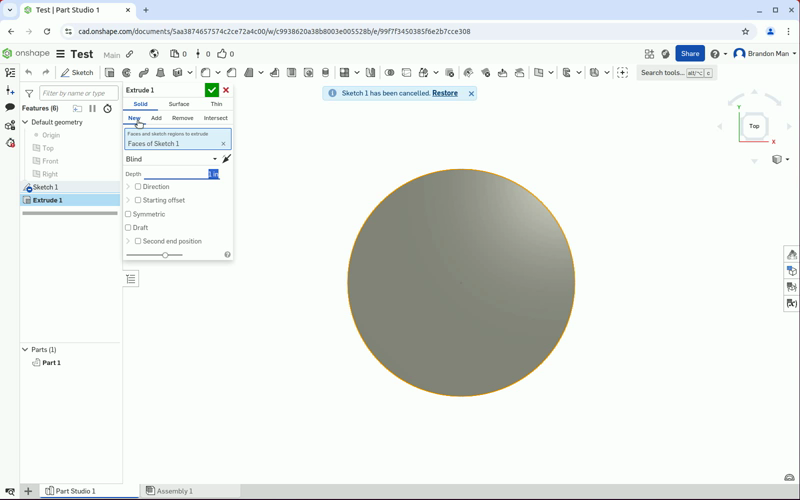
text(4.574)
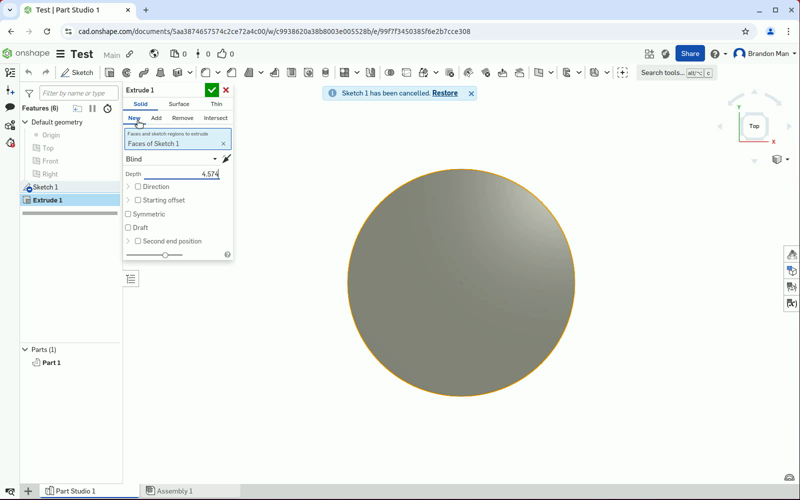
key(enter)
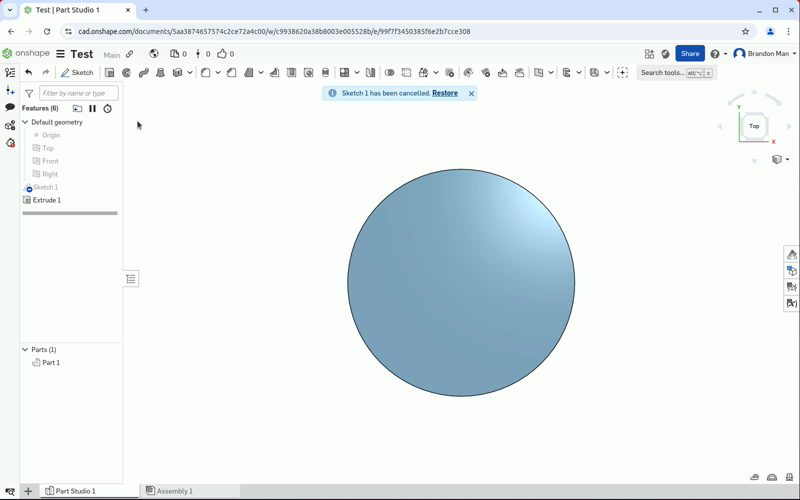
key(shift+h)
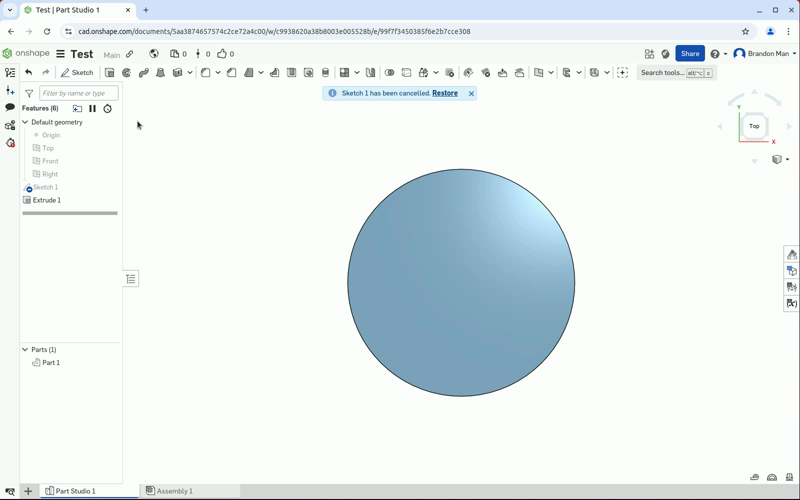
key(shift+h)
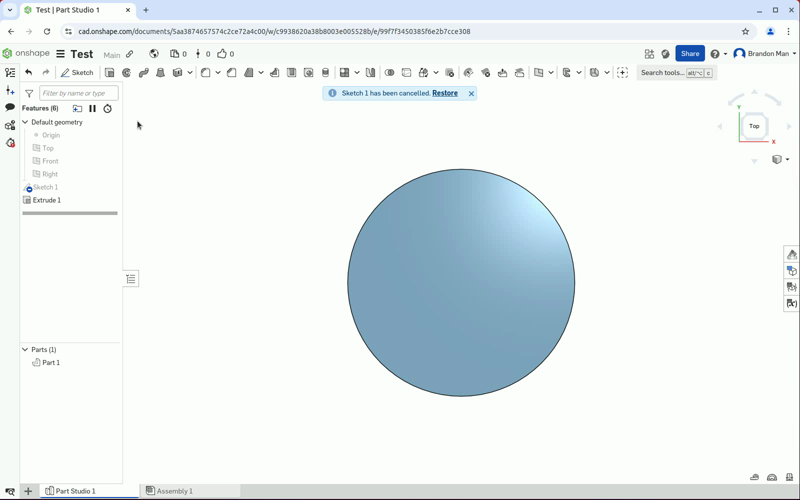
mouse_move(73, 189)
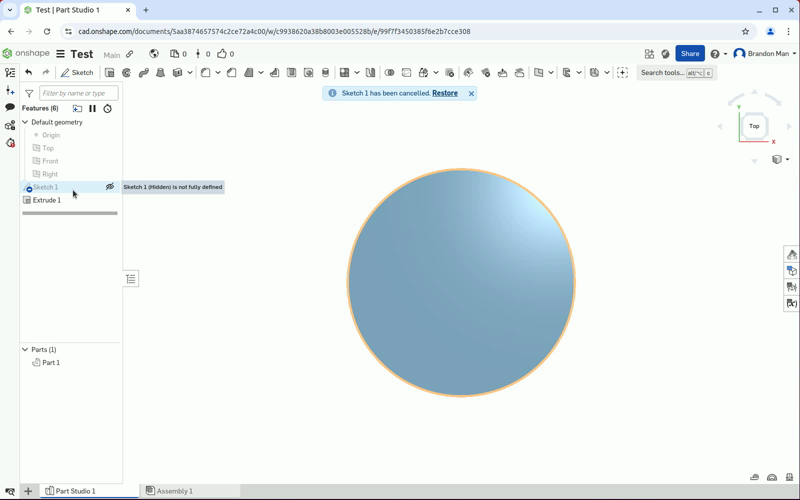
click(73, 189)
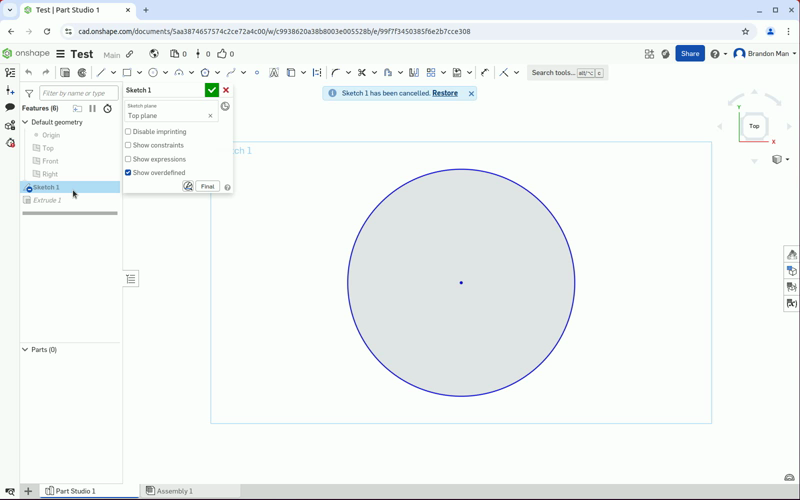
mouse_move(229, 92)
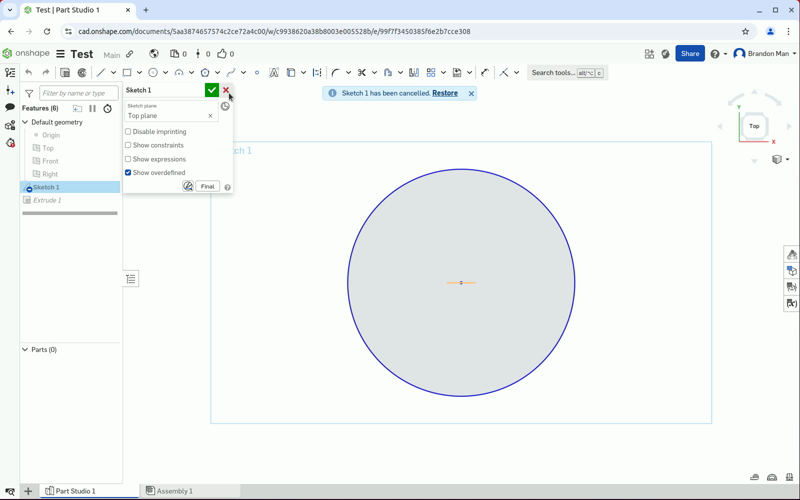
click(229, 92)
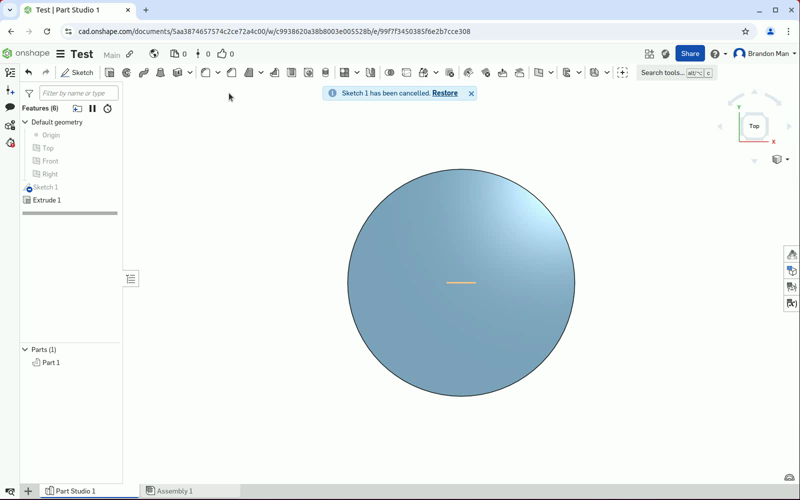
mouse_move(541, 75)
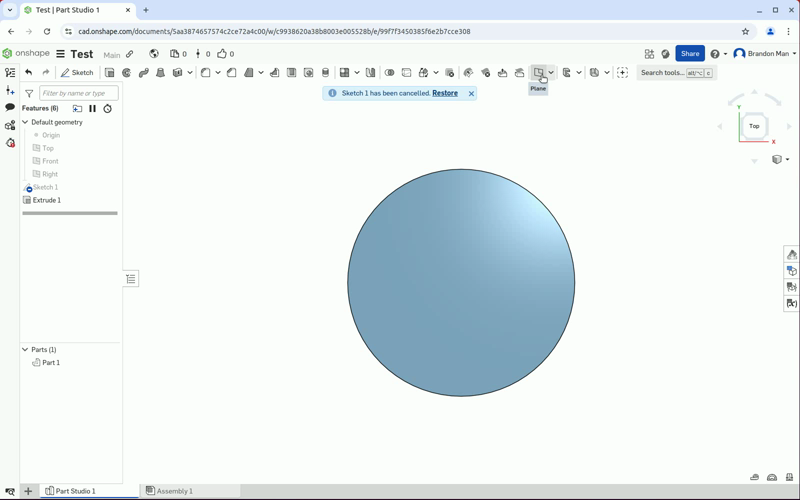
click(541, 75)
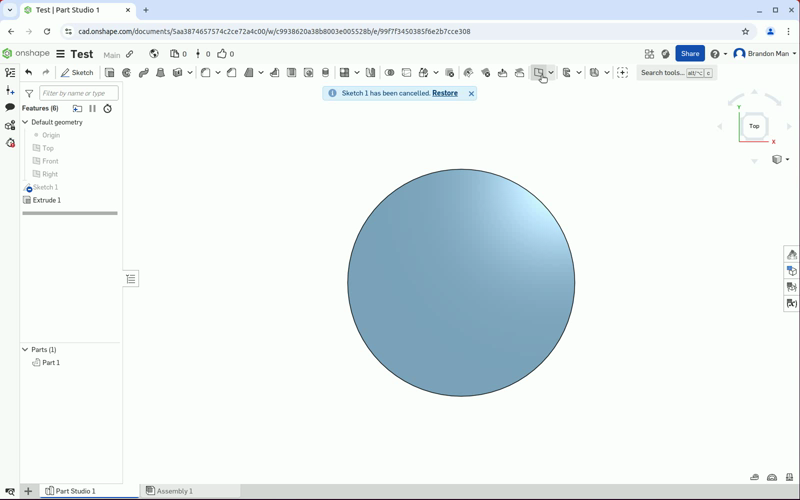
mouse_move(73, 150)
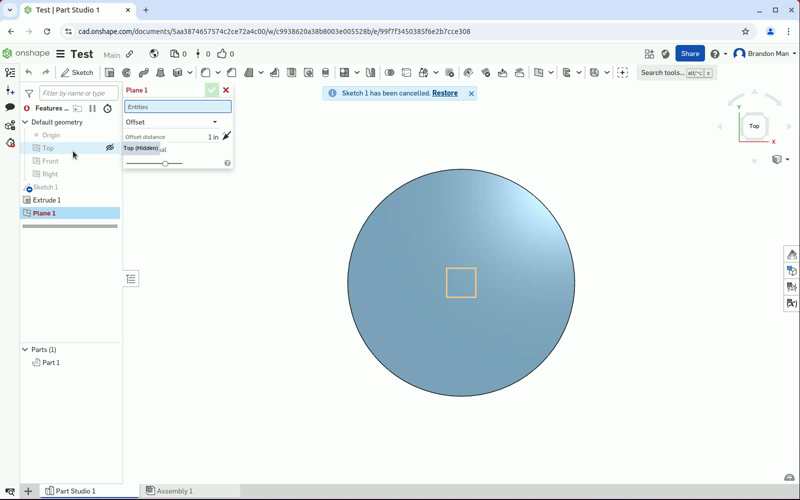
click(73, 150)
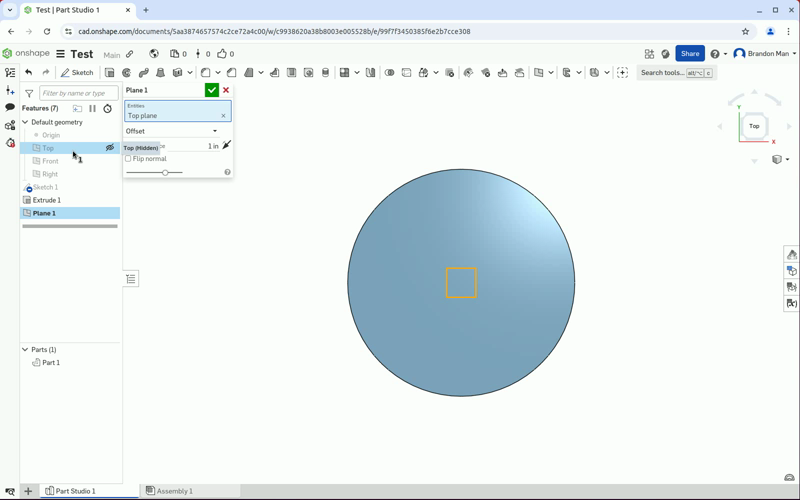
key(tab, 2)
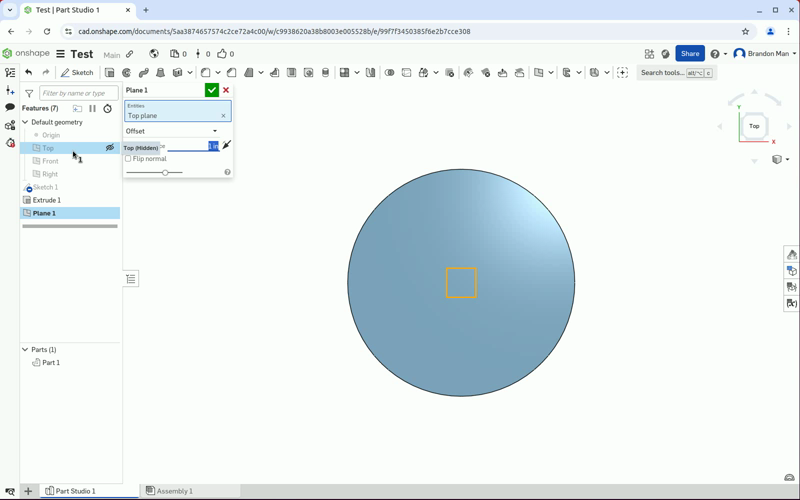
text(4.56)
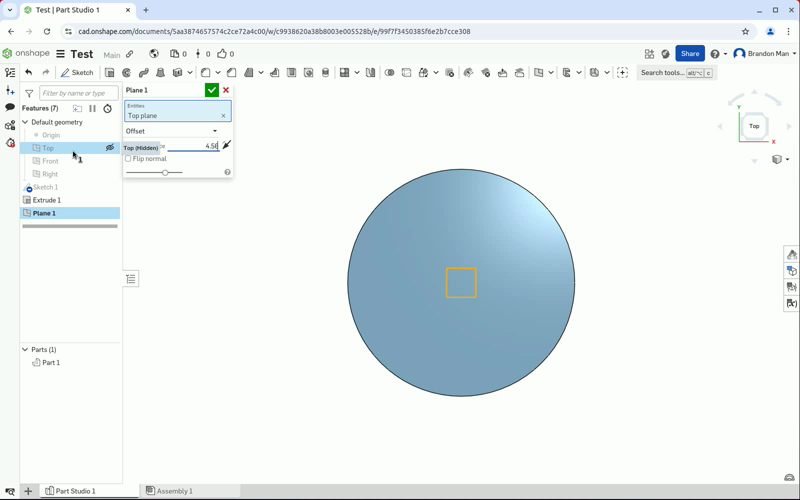
key(enter, 2)
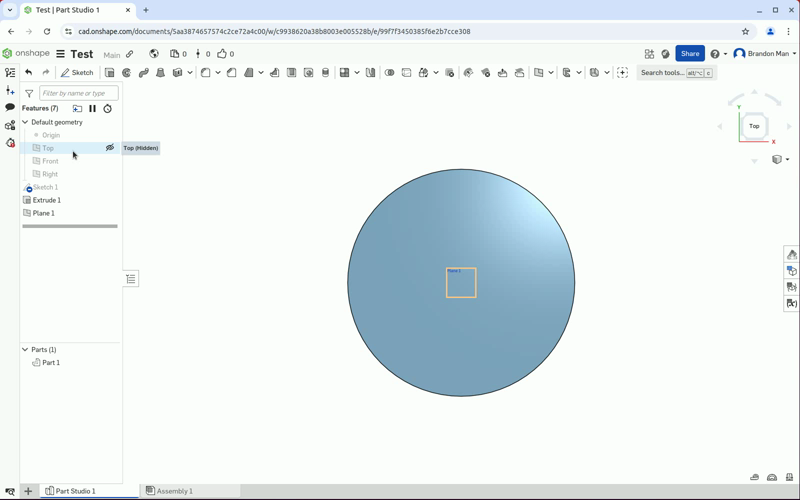
key(shift+s)
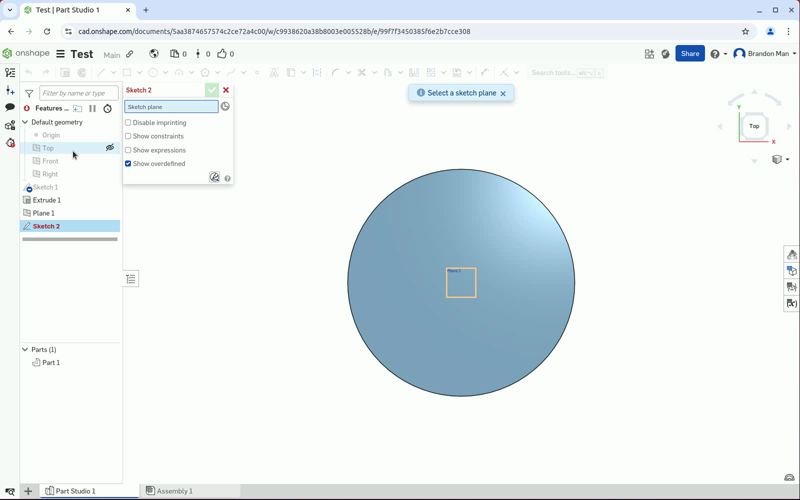
mouse_move(73, 215)
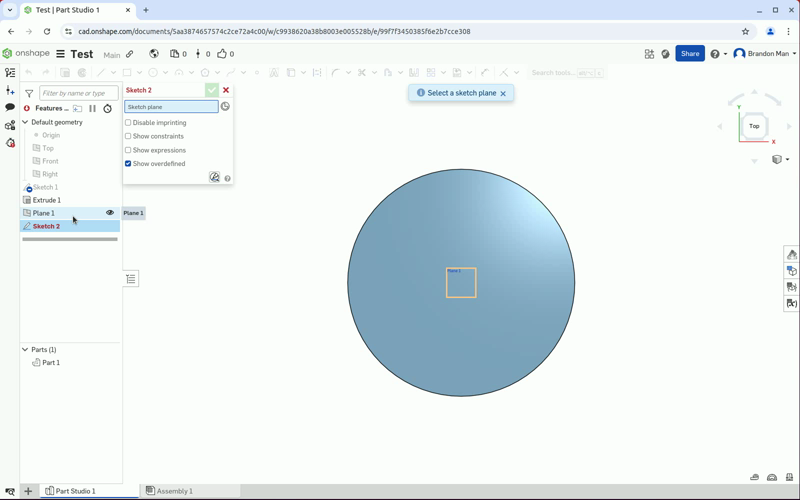
click(73, 215)
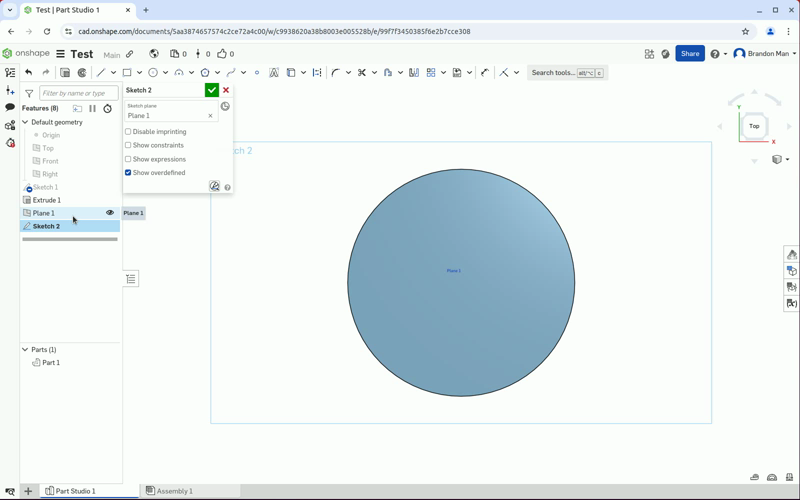
mouse_move(73, 352)
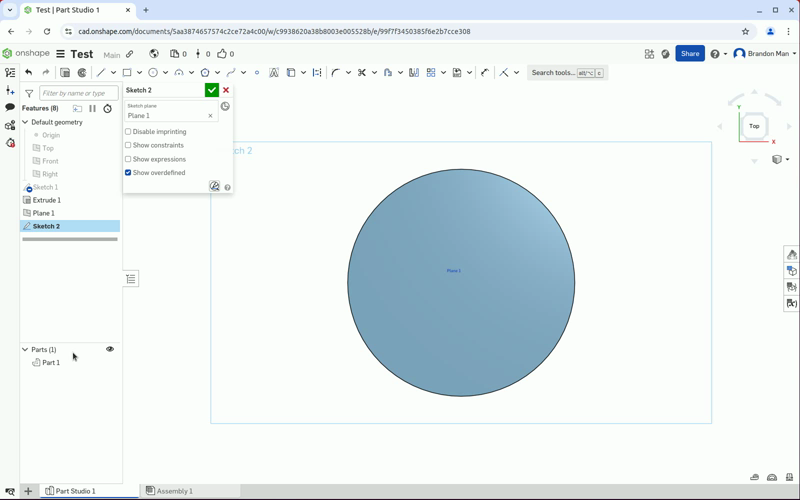
key(y)
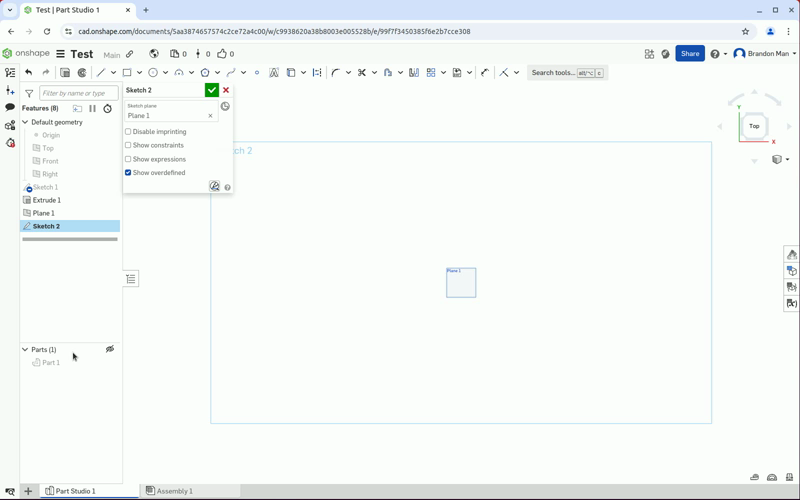
key(c)
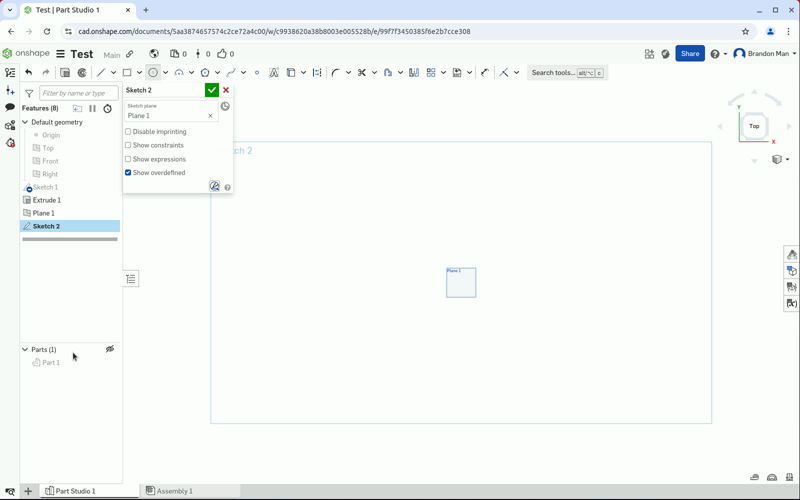
key_down(shift)
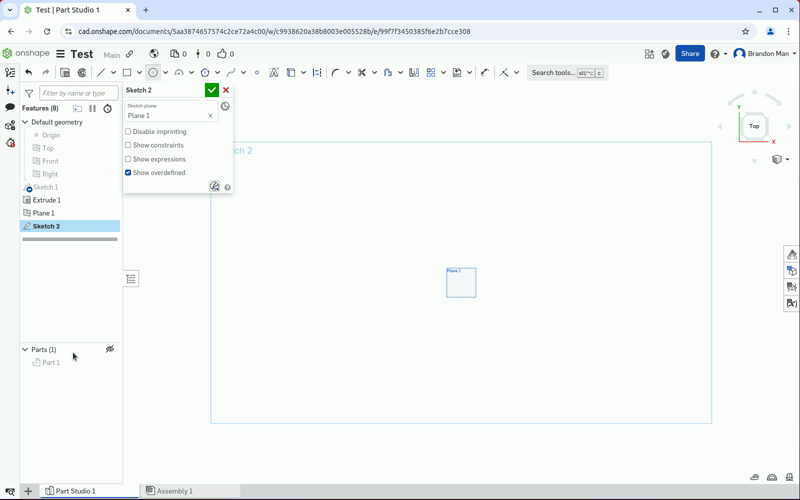
mouse_move(461, 282)
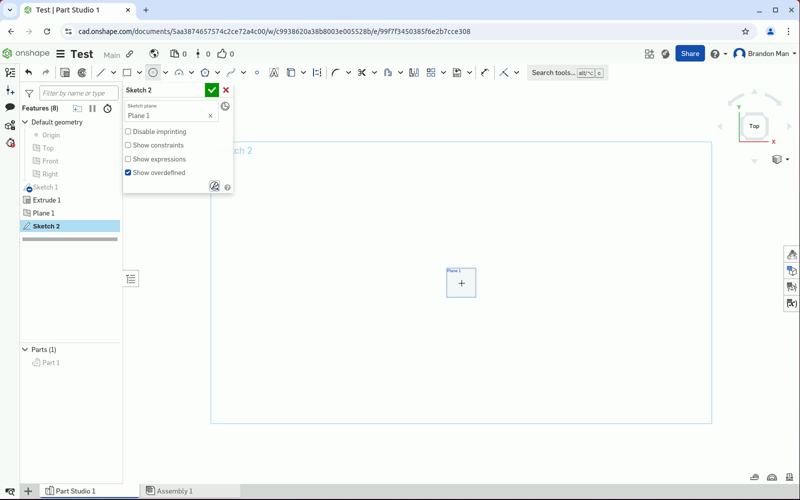
click(461, 282)
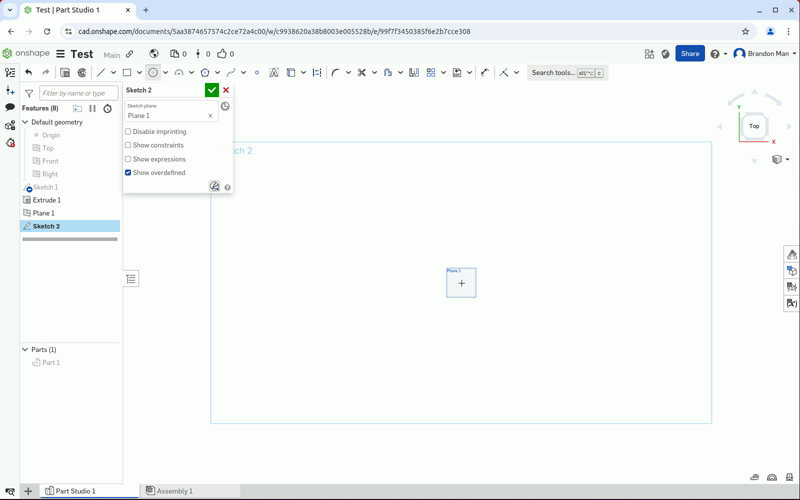
key_up(shift)
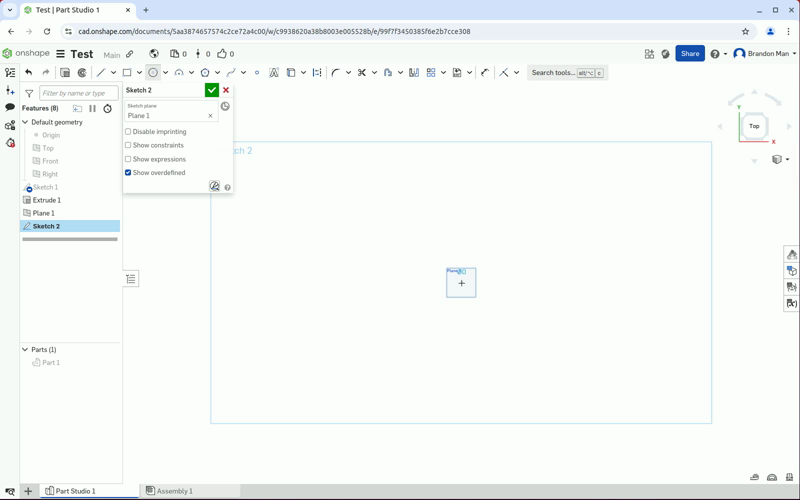
mouse_move(493, 282)
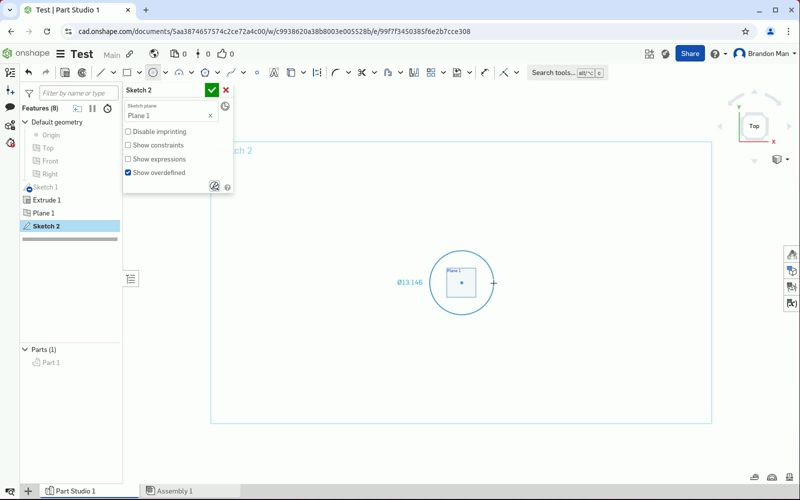
click(493, 282)
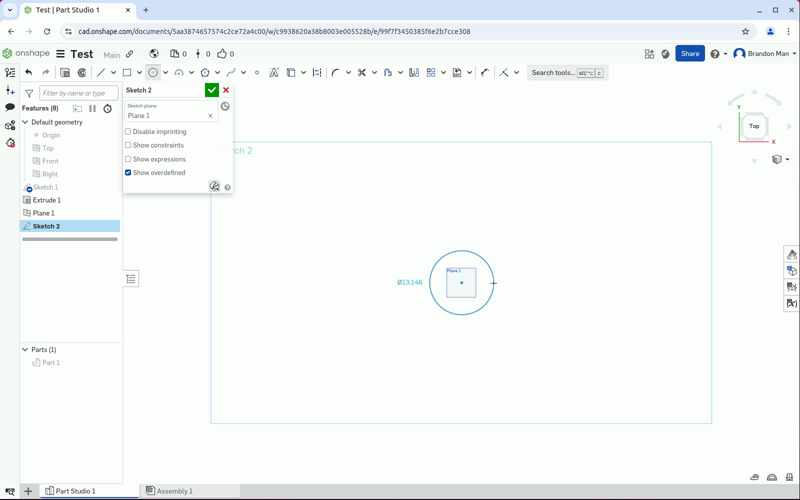
key(esc)
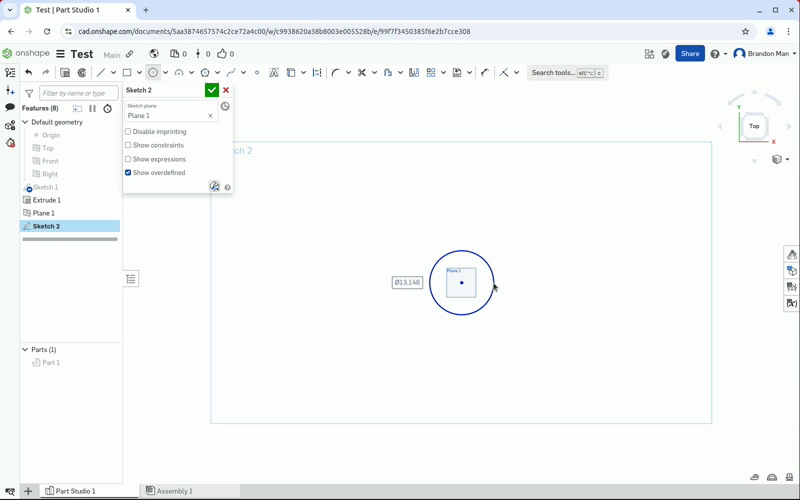
mouse_move(475, 282)
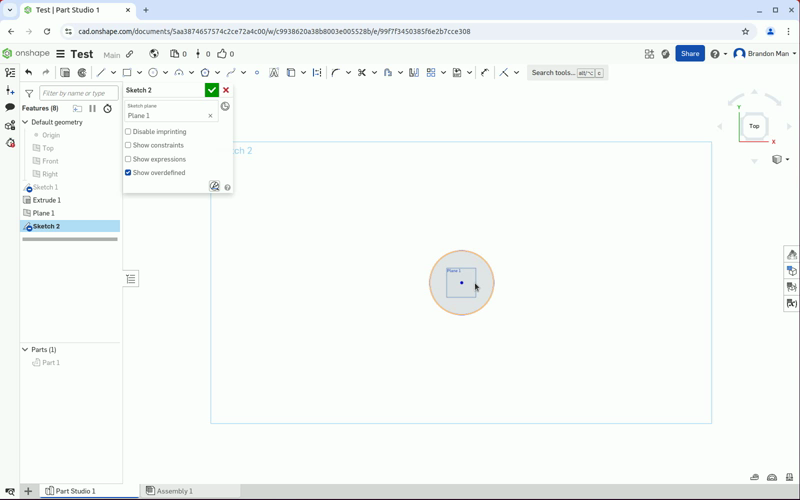
click(475, 282)
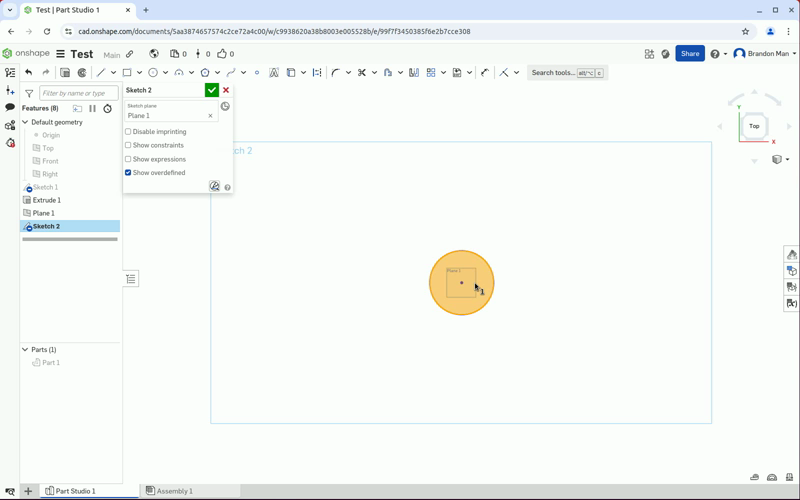
mouse_move(73, 352)
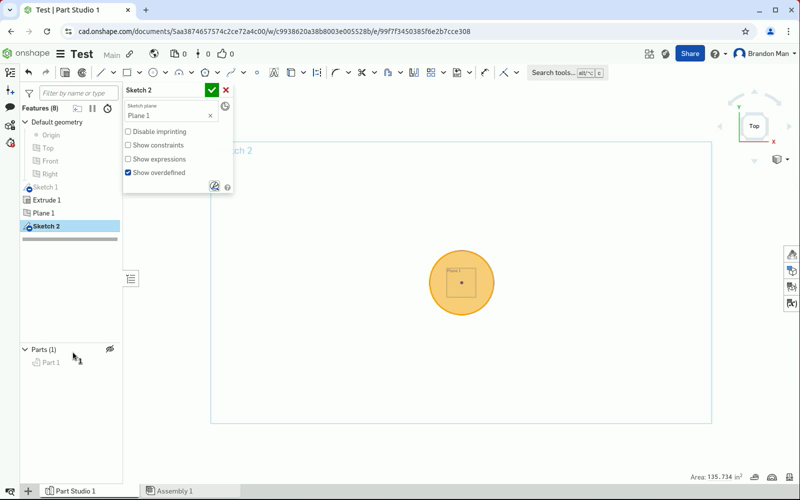
key(shift+y)
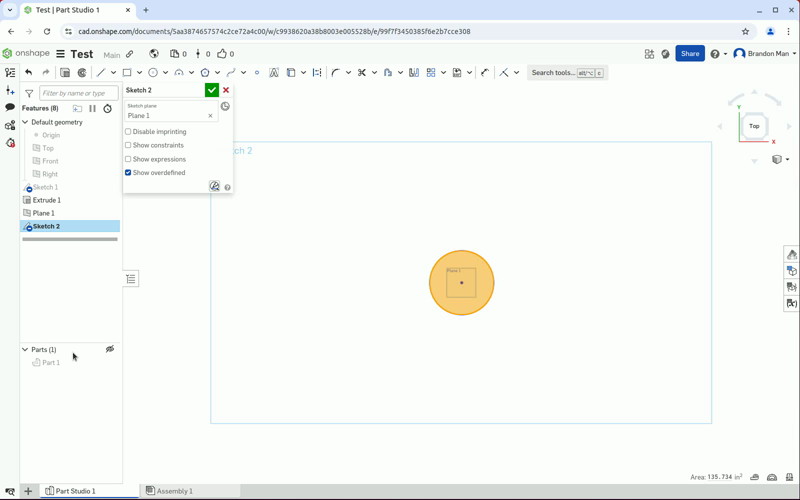
key(shift+e)
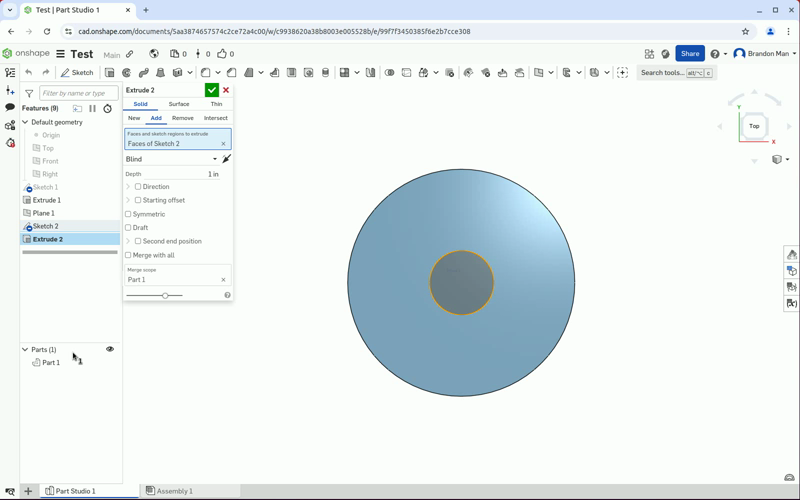
mouse_move(143, 106)
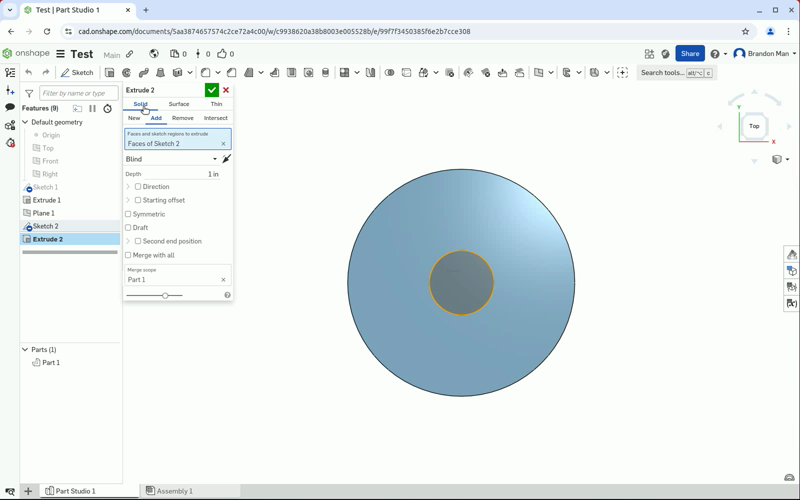
click(143, 106)
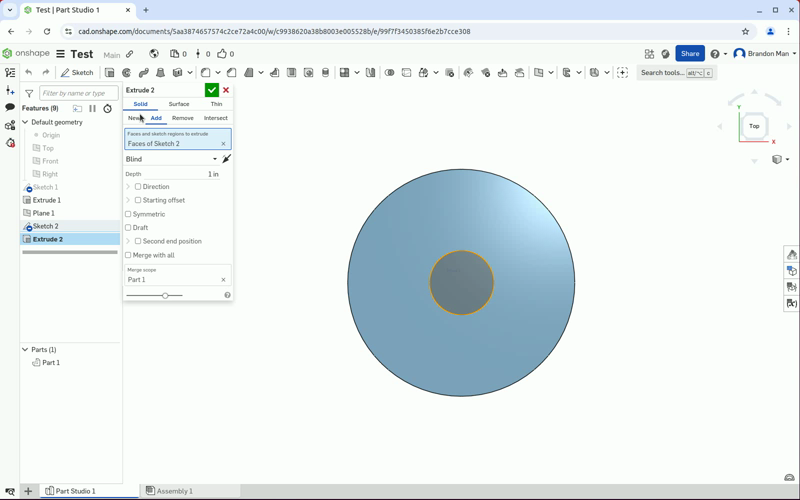
mouse_move(137, 120)
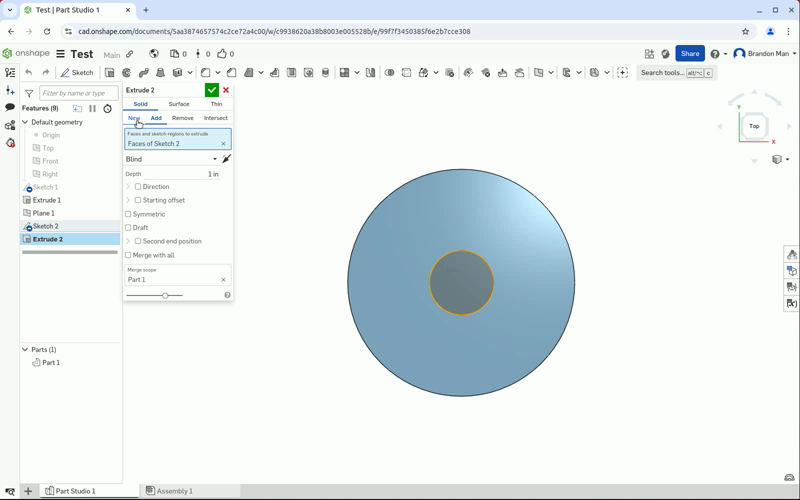
click(137, 120)
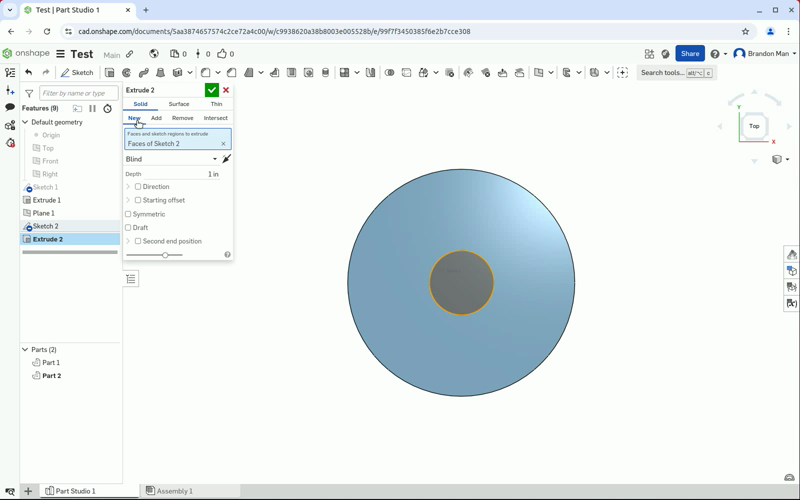
key(tab, 4)
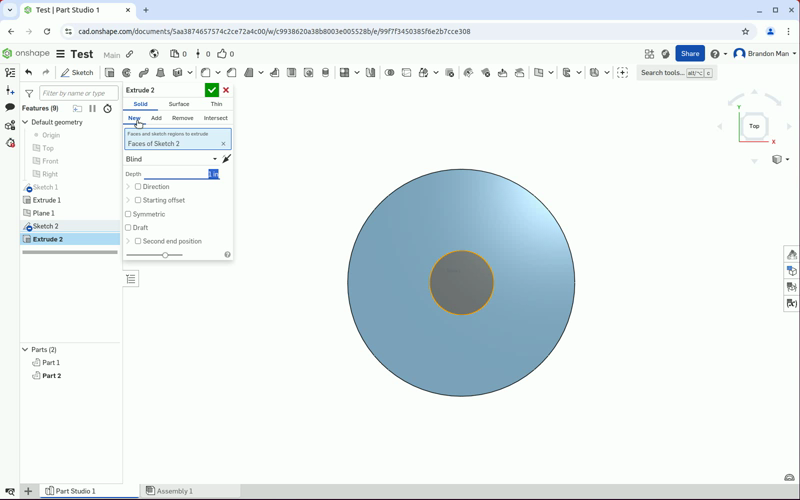
text(12.036)
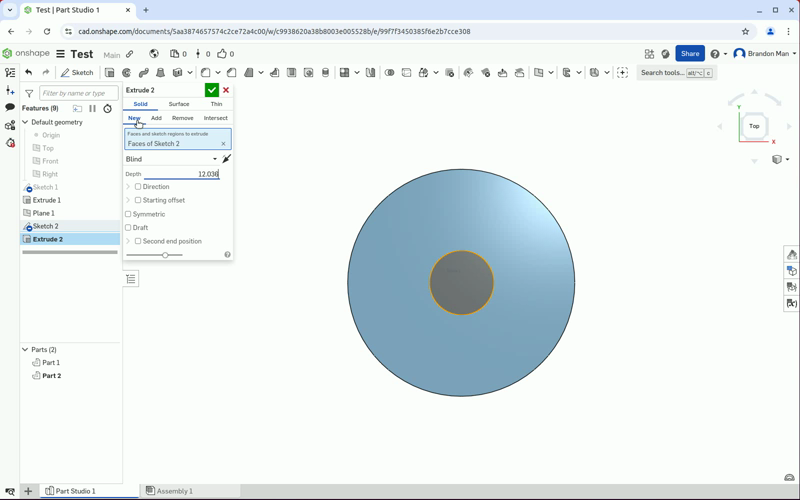
key(enter)
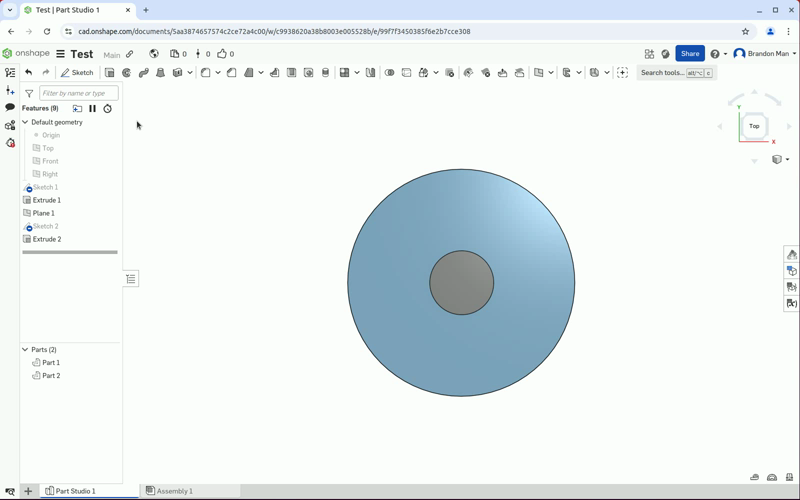
key(shift+h)
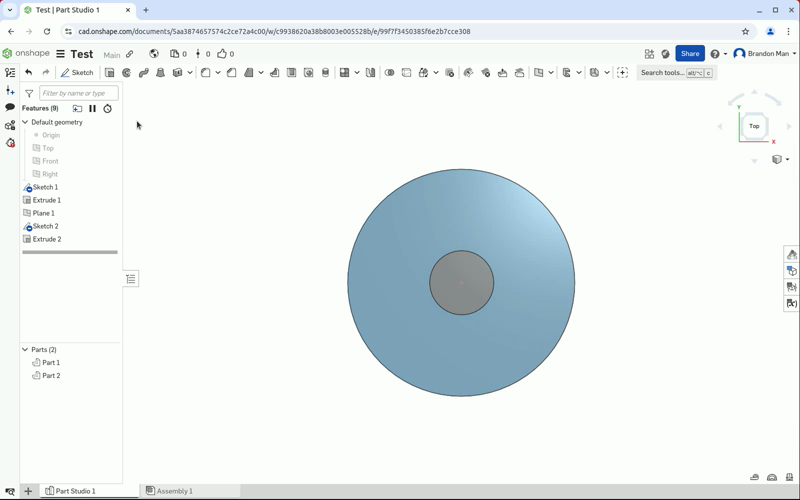
key(shift+h)
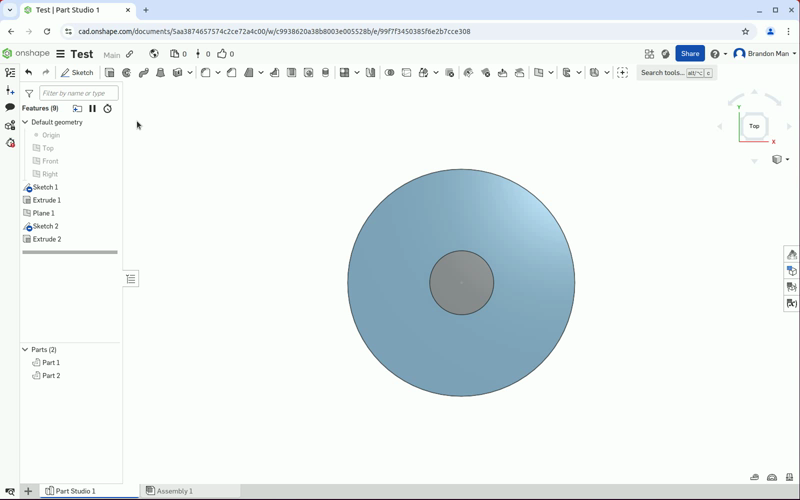
key(shift+7)
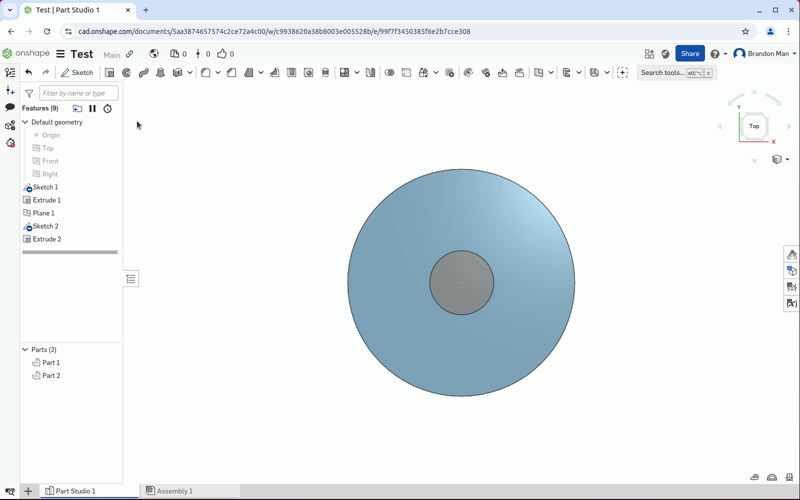
key(up, 3)
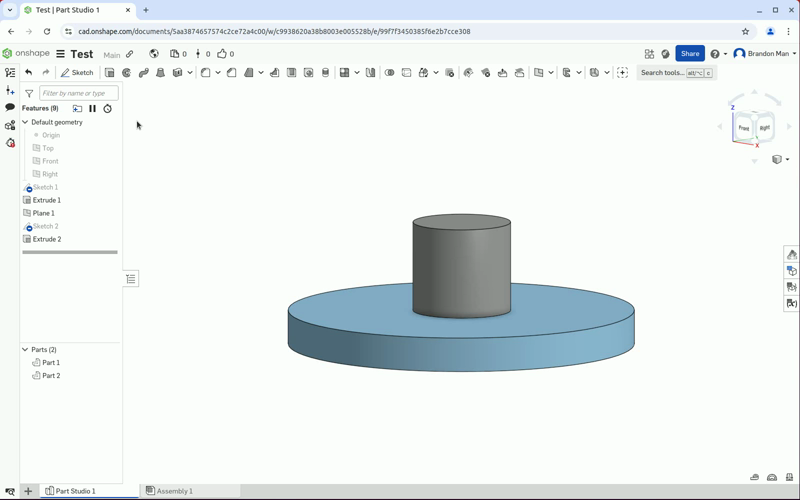
key(left, 3)
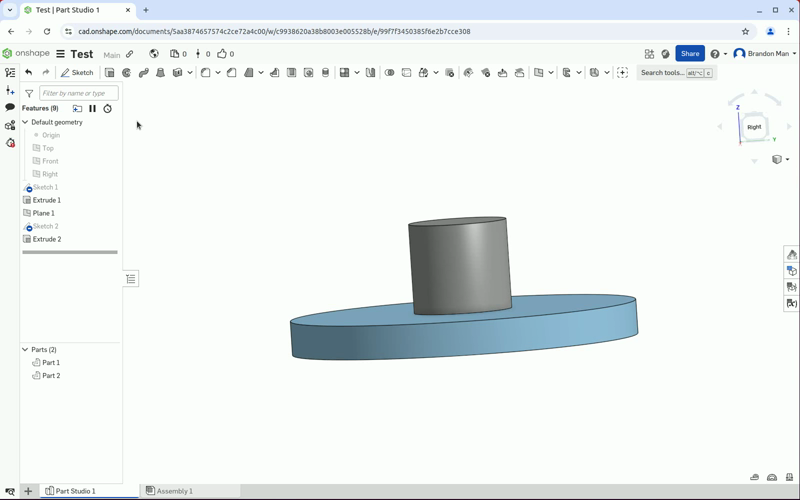
key(right, 3)
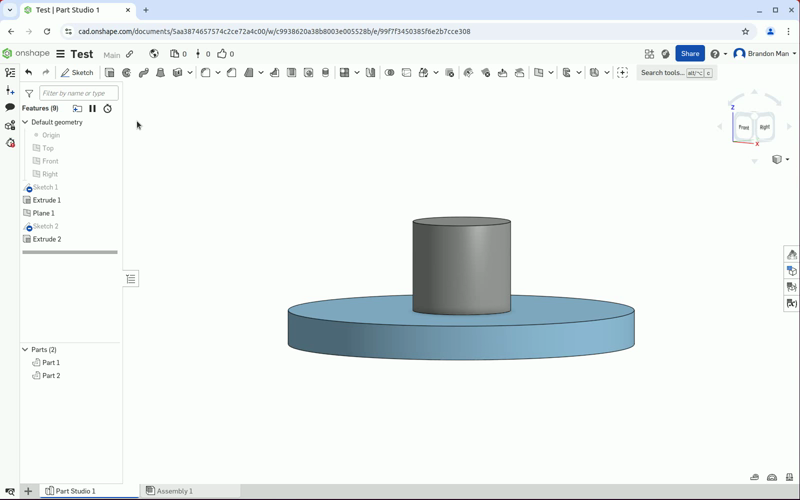
key(down, 3)
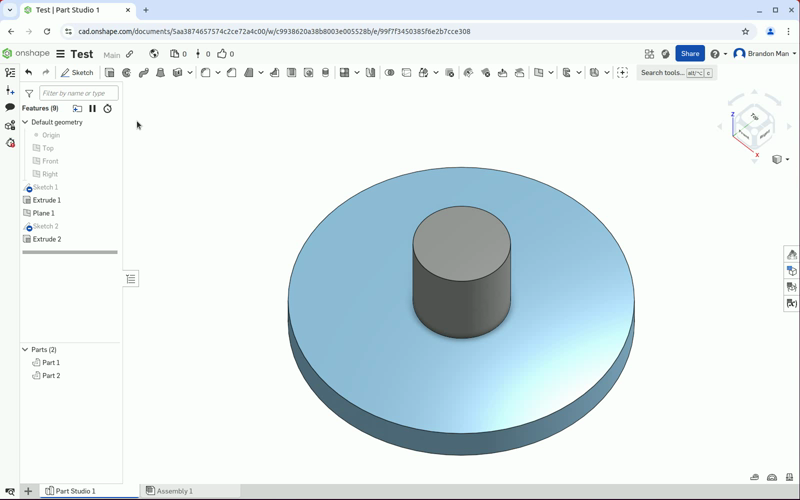
mouse_move(73, 189)
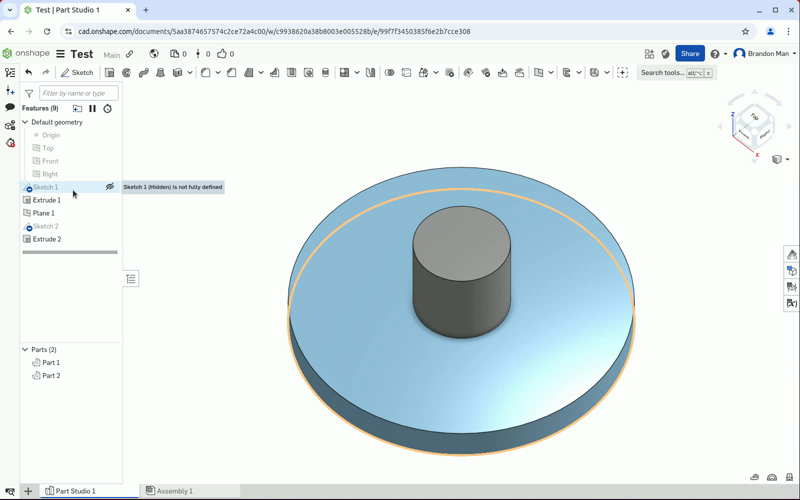
click(73, 189)